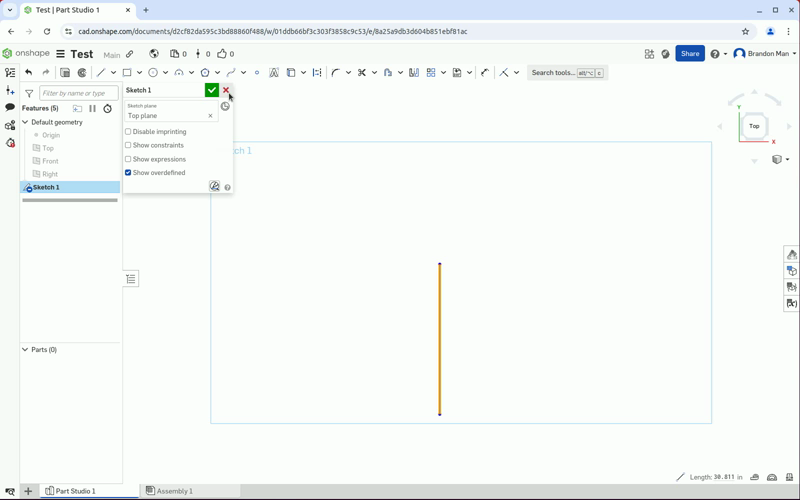
key(shift+h)
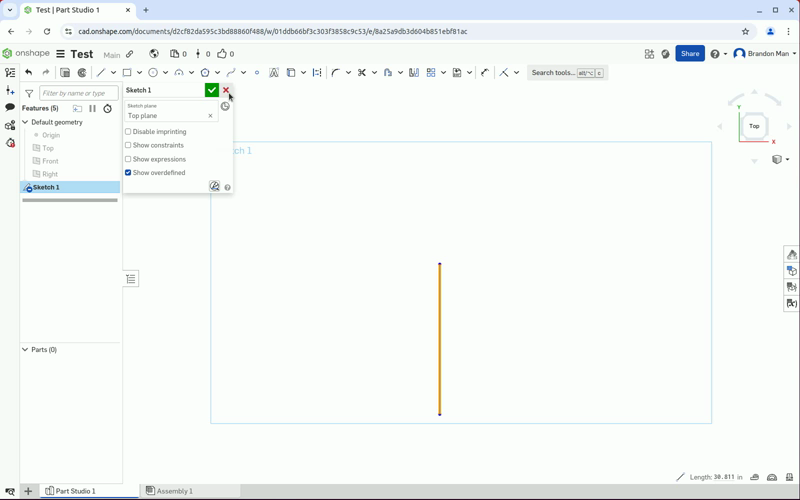
key(shift+s)
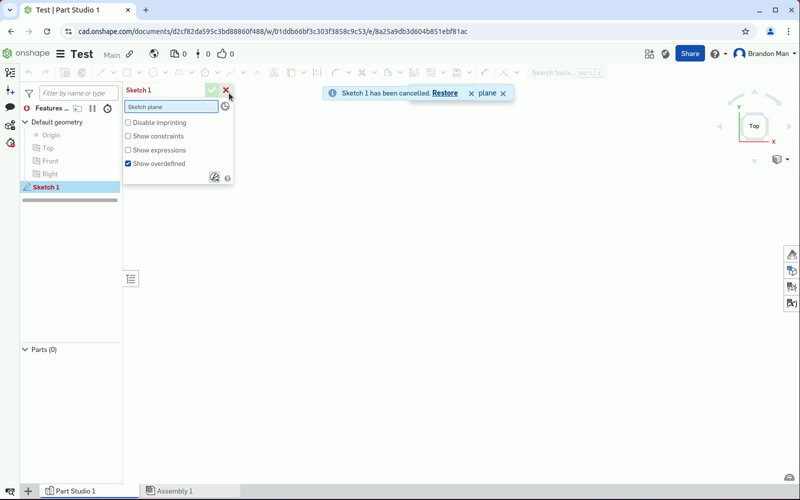
mouse_move(73, 150)
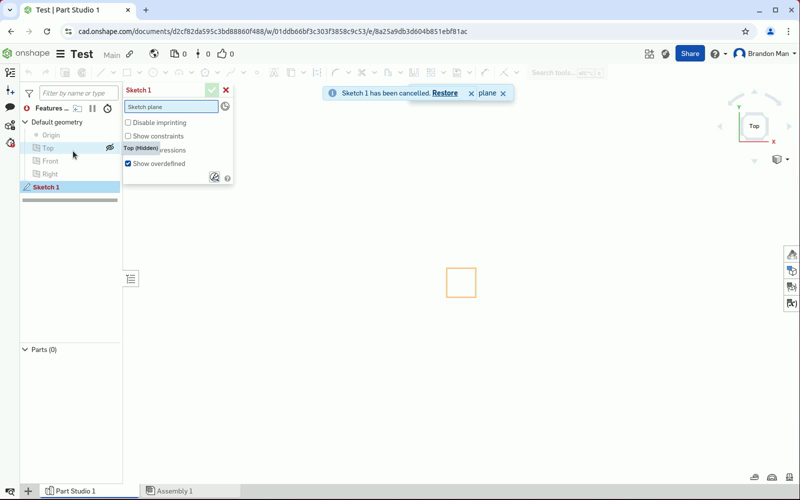
click(73, 150)
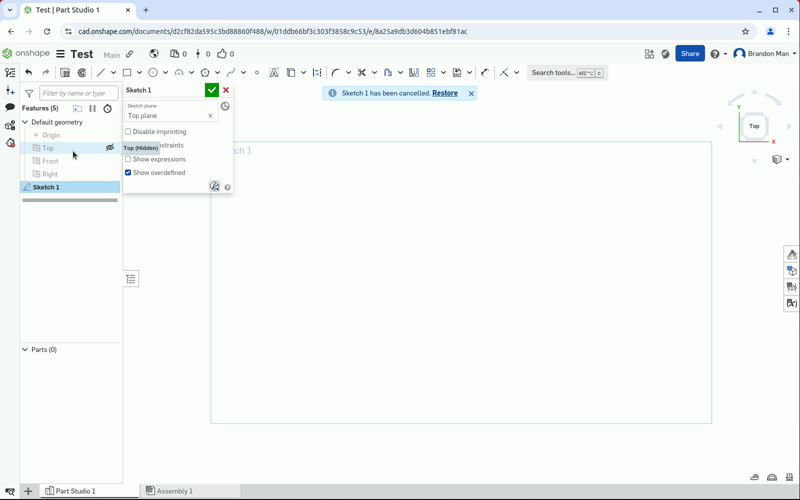
mouse_move(73, 352)
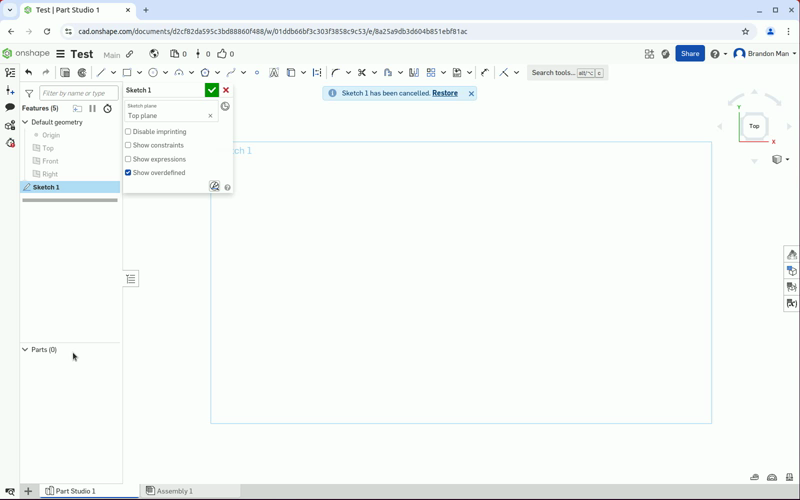
key(y)
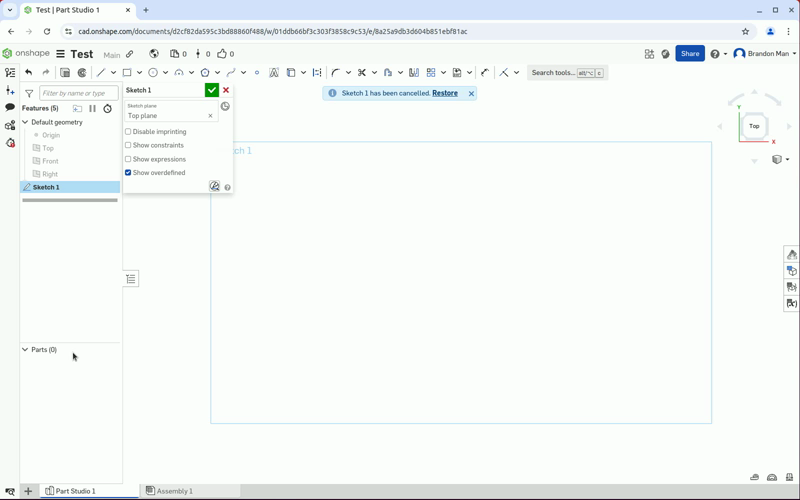
key(c)
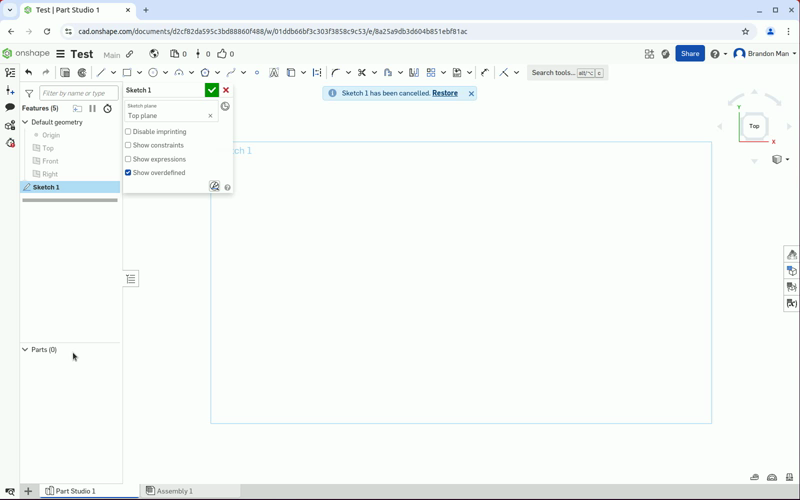
key_down(shift)
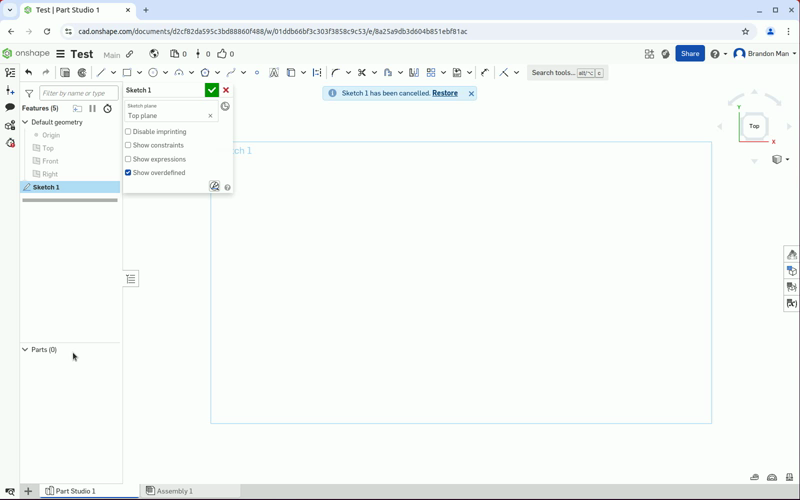
mouse_move(461, 282)
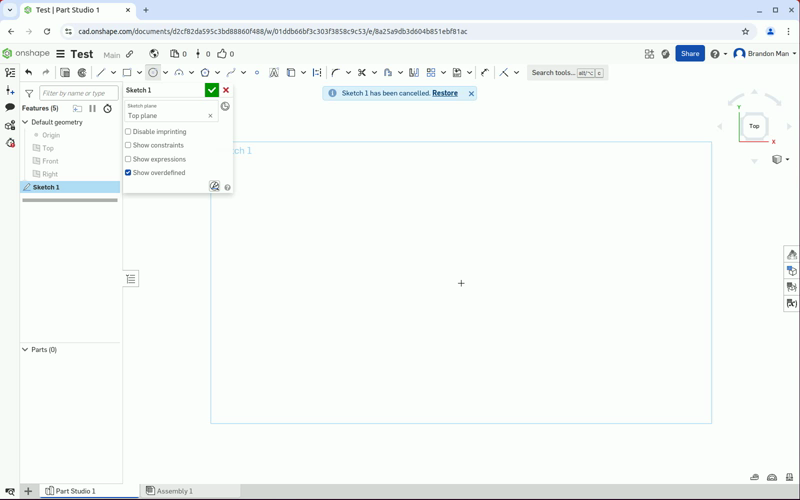
click(461, 282)
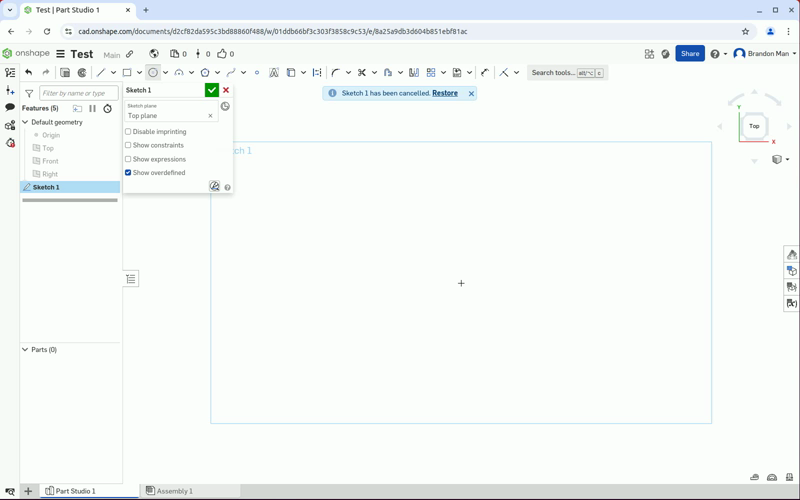
key_up(shift)
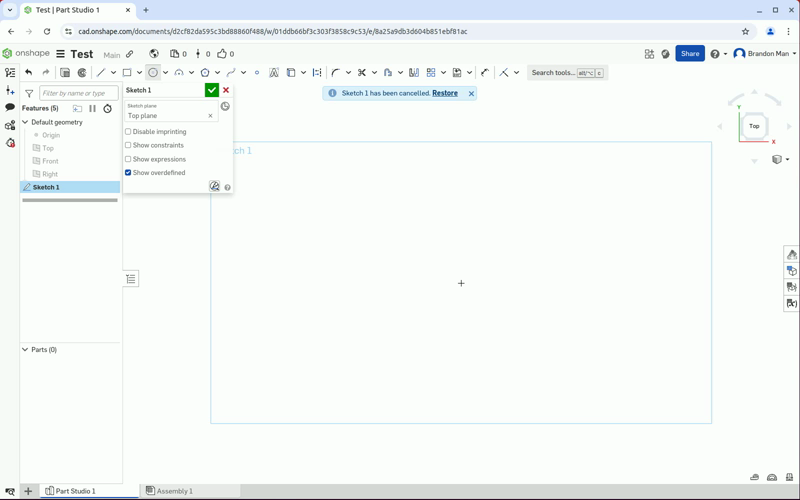
mouse_move(574, 282)
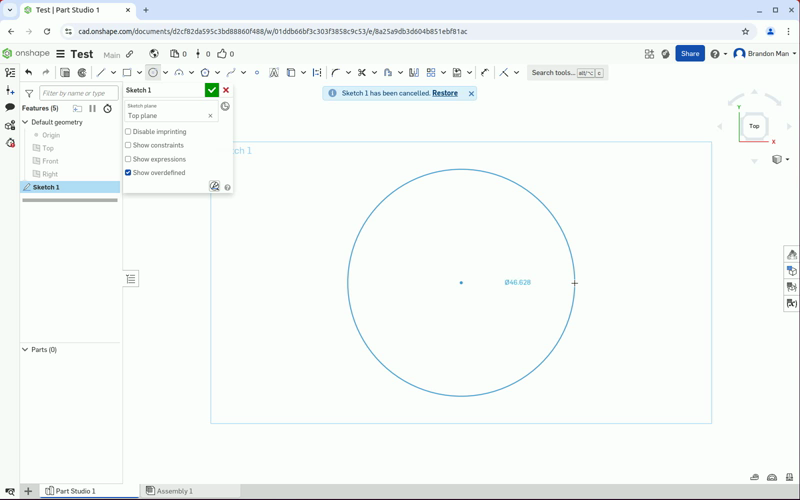
click(574, 282)
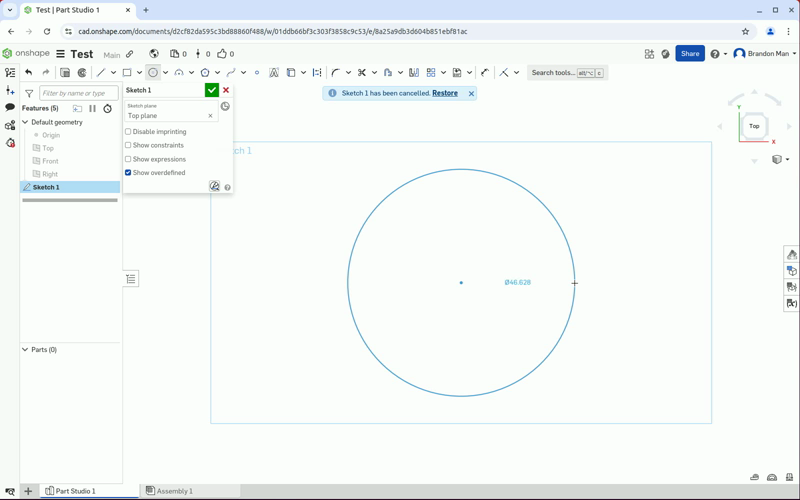
key(esc)
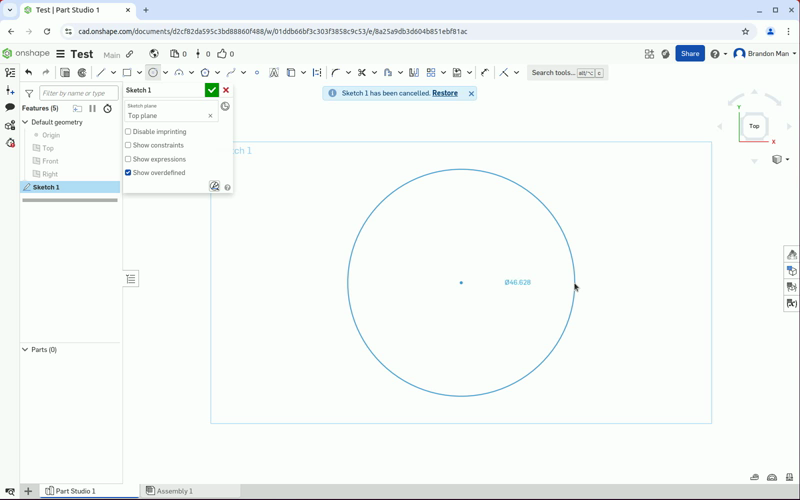
key(c)
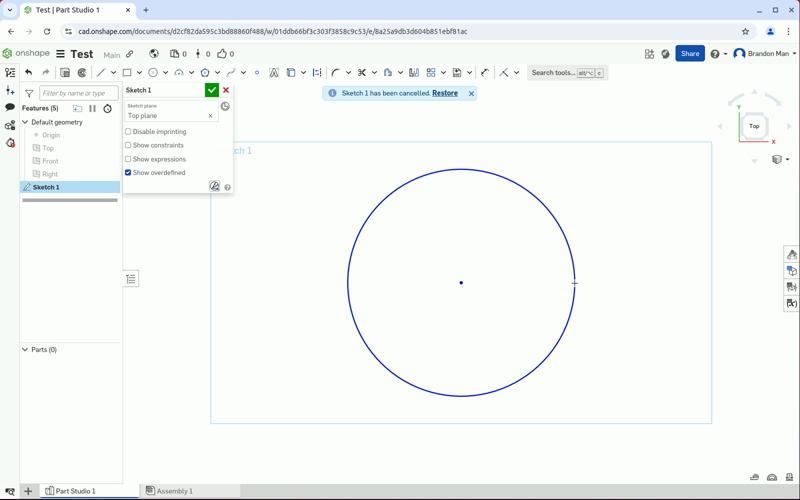
key_down(shift)
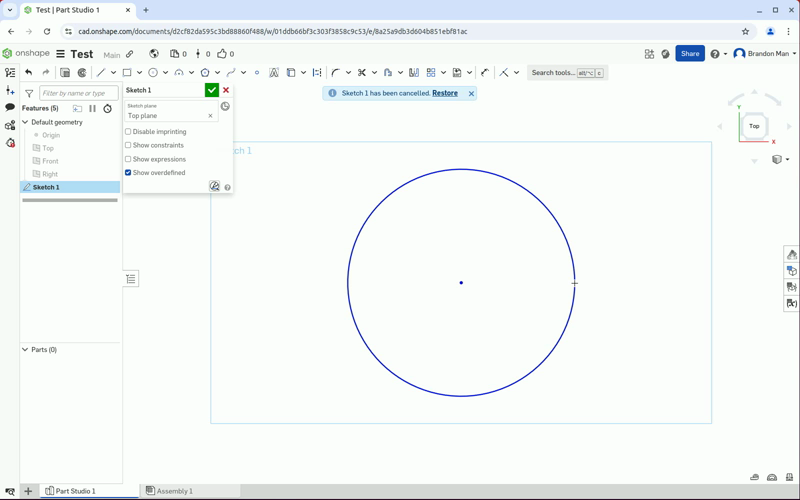
mouse_move(461, 282)
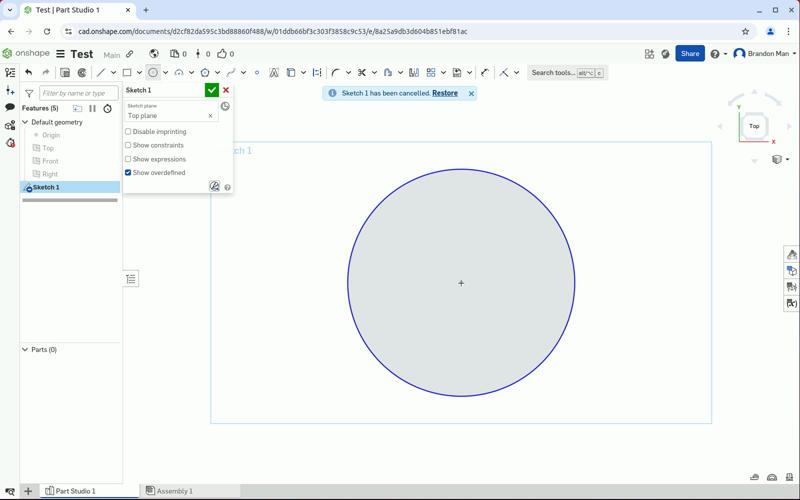
click(461, 282)
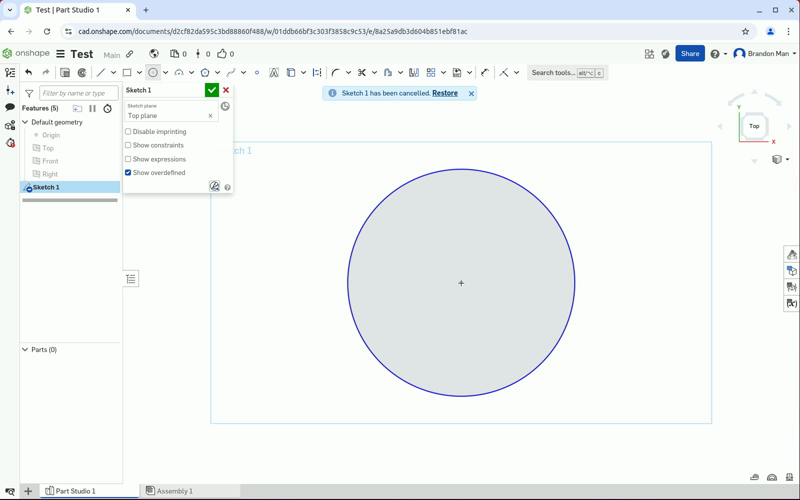
key_up(shift)
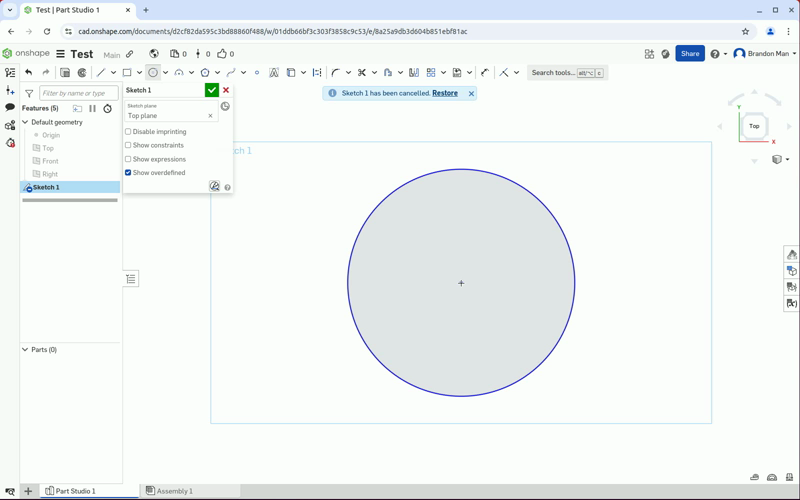
mouse_move(558, 282)
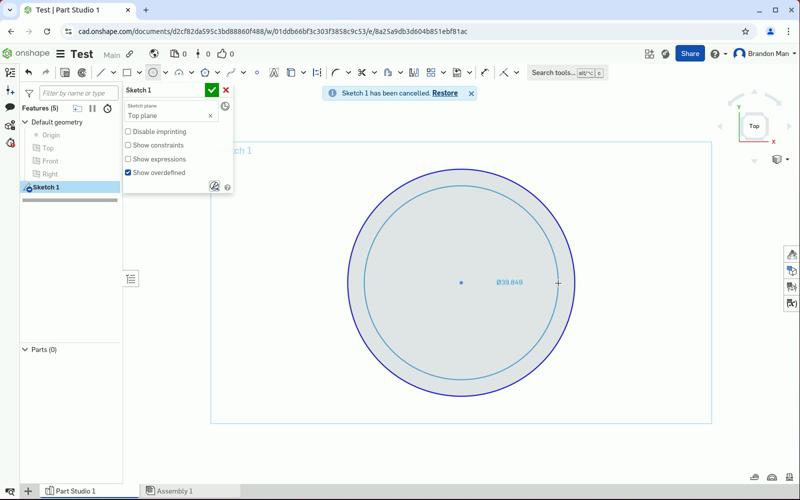
click(558, 282)
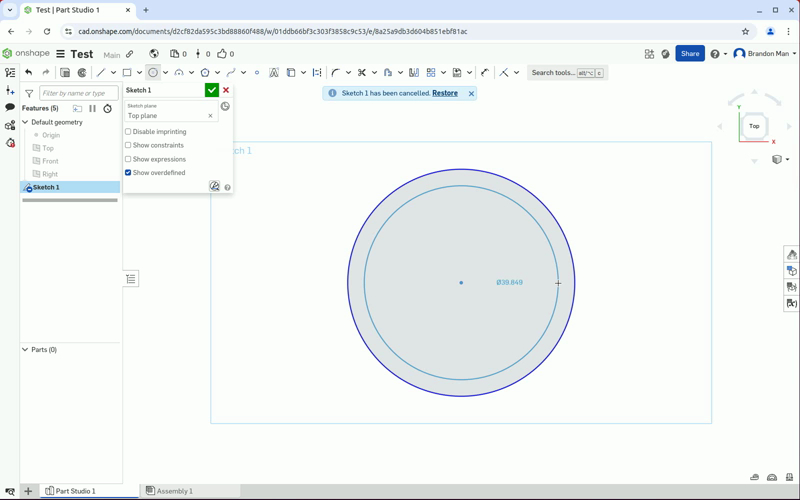
key(esc)
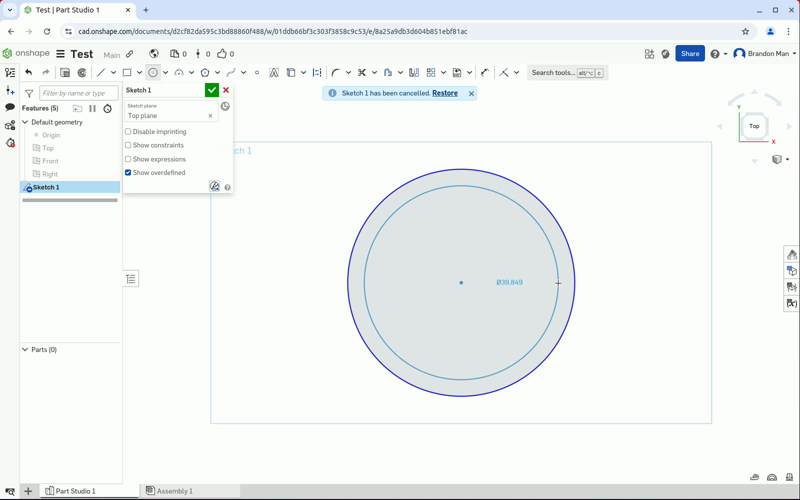
mouse_move(517, 370)
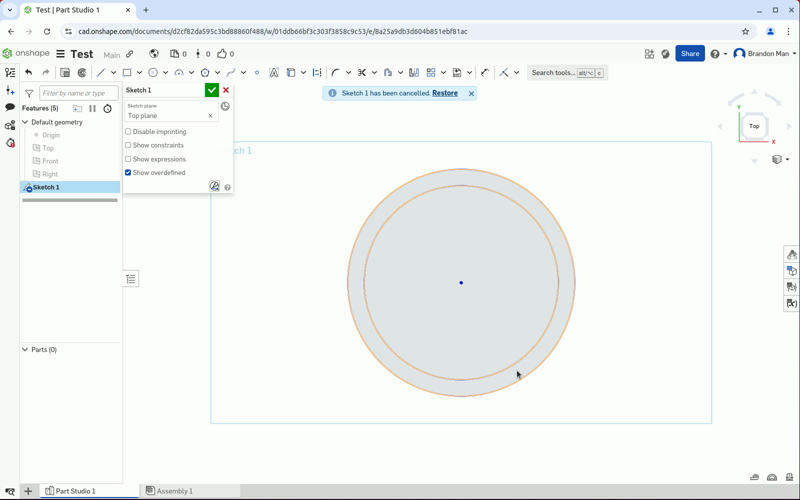
click(517, 370)
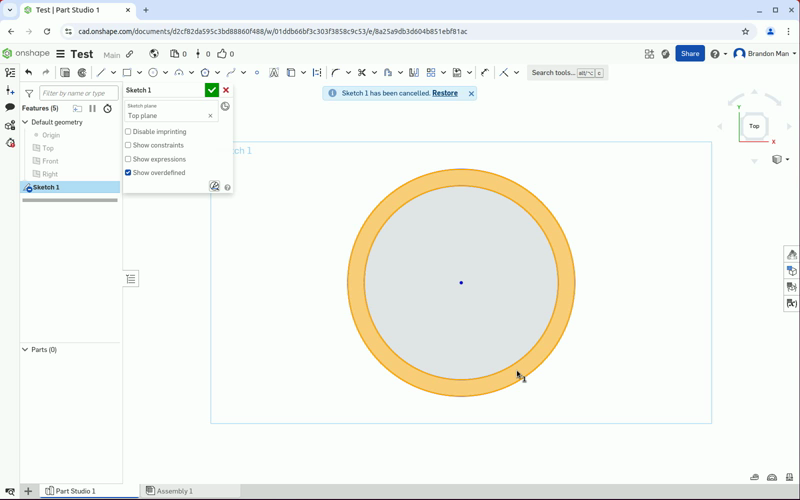
mouse_move(73, 352)
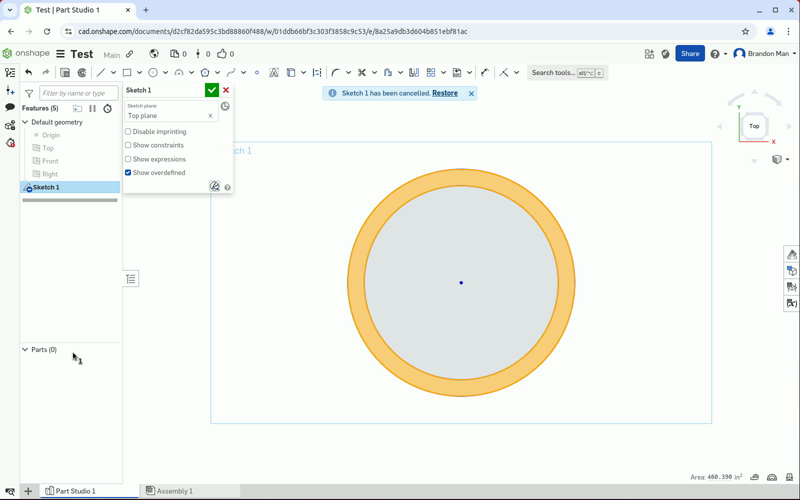
key(shift+y)
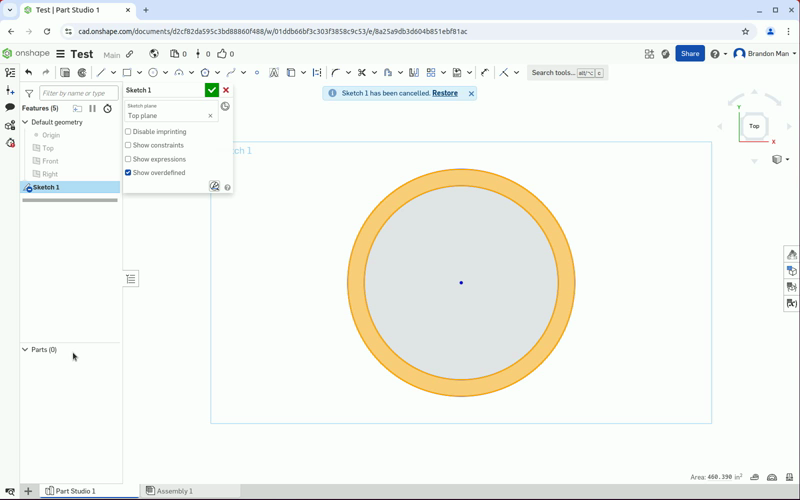
key(shift+e)
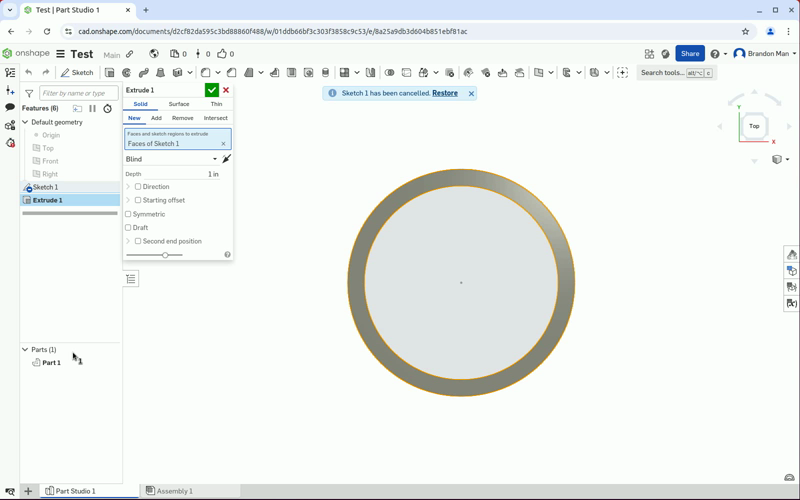
mouse_move(143, 106)
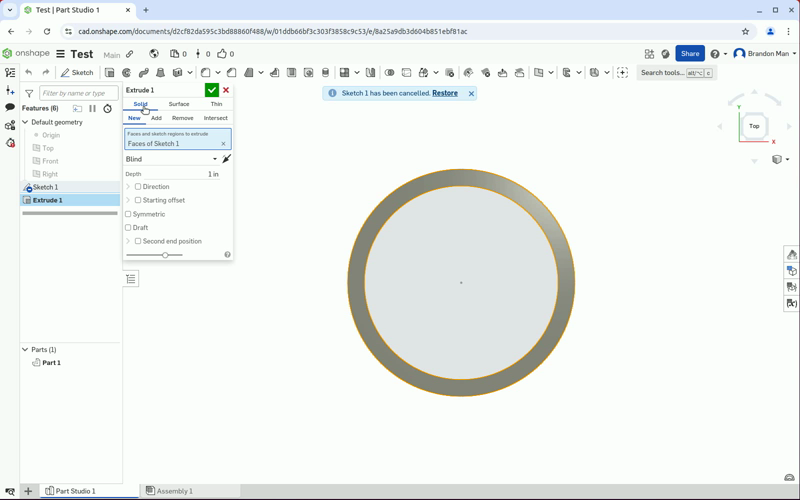
click(143, 106)
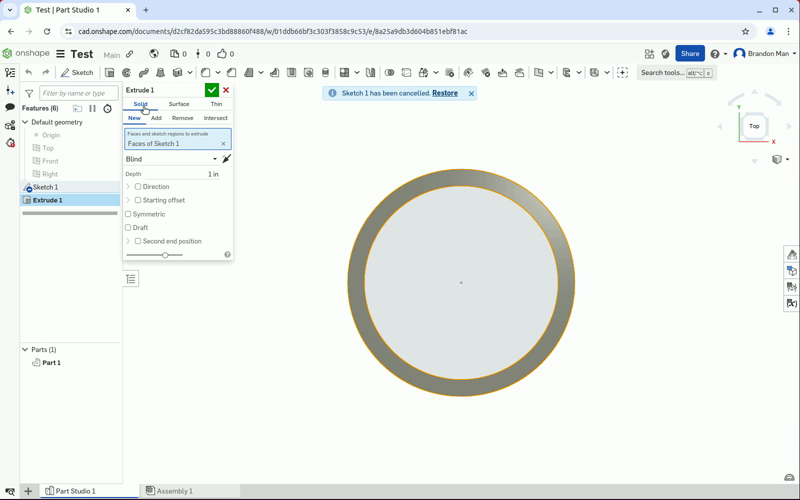
mouse_move(137, 120)
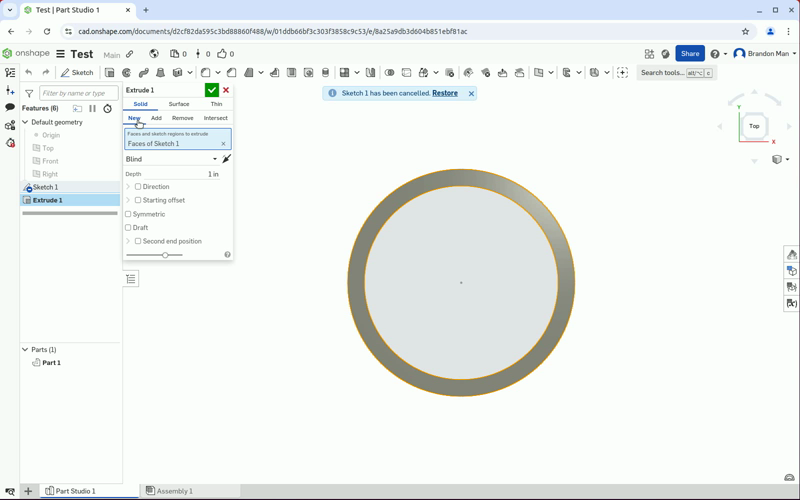
click(137, 120)
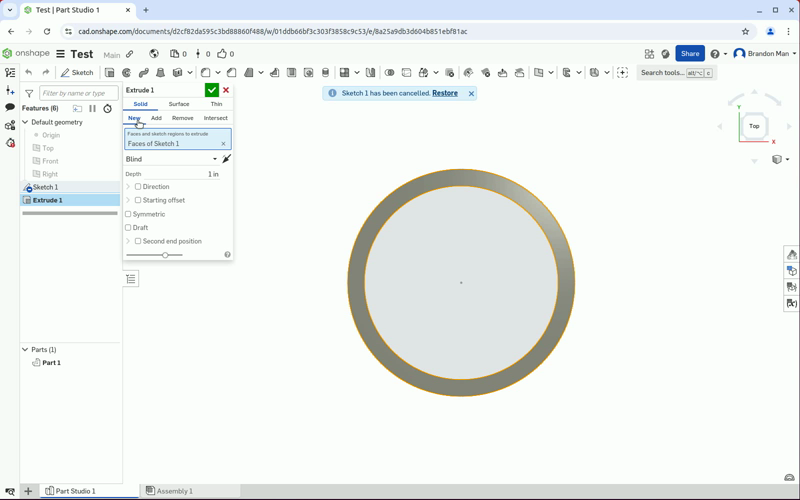
key(tab, 4)
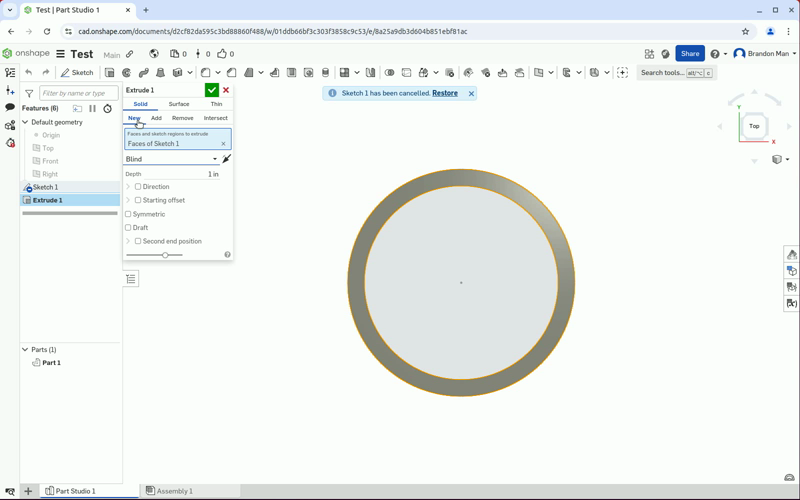
text(4.092)
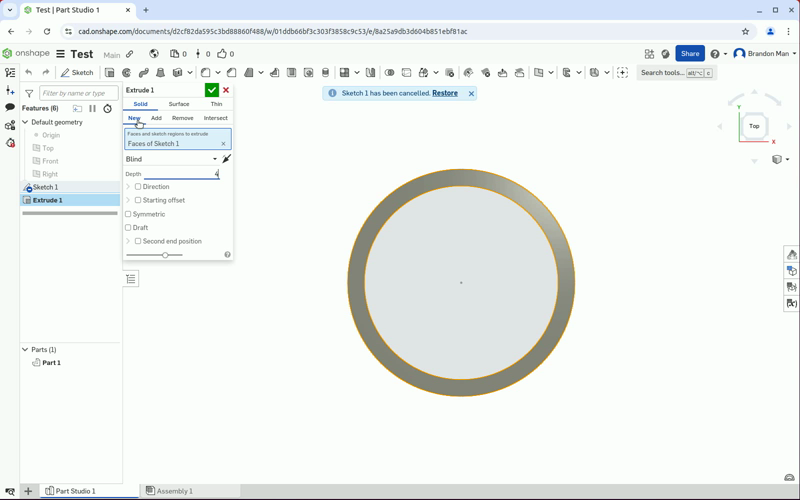
key(enter)
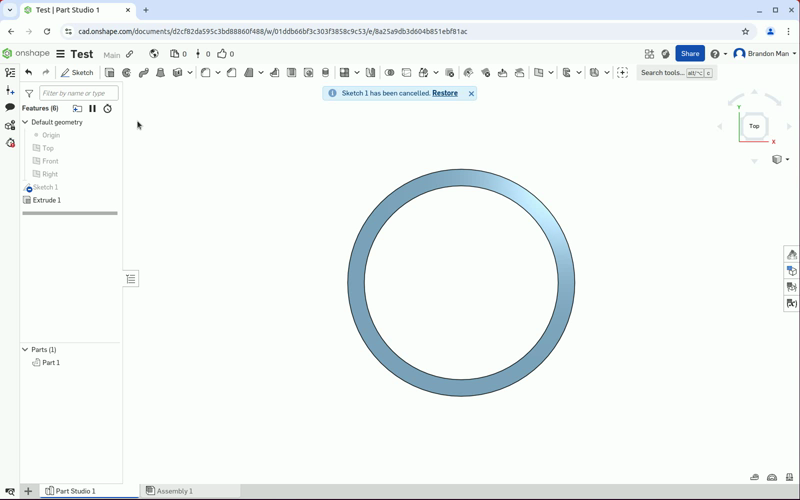
key(shift+h)
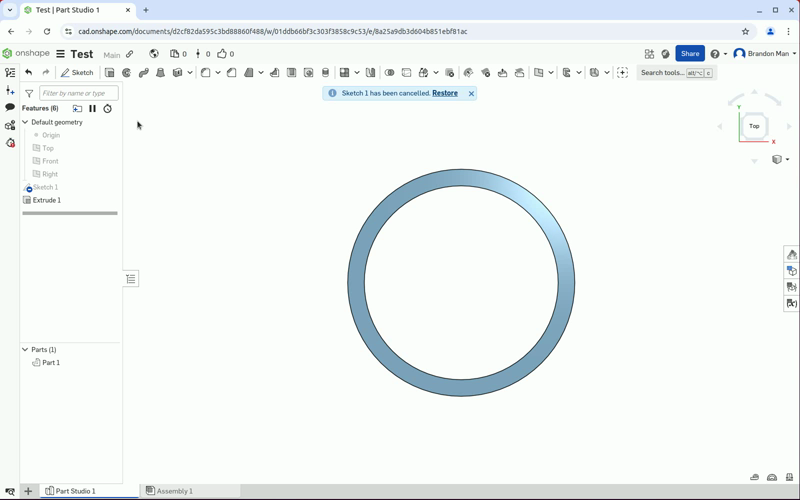
key(shift+h)
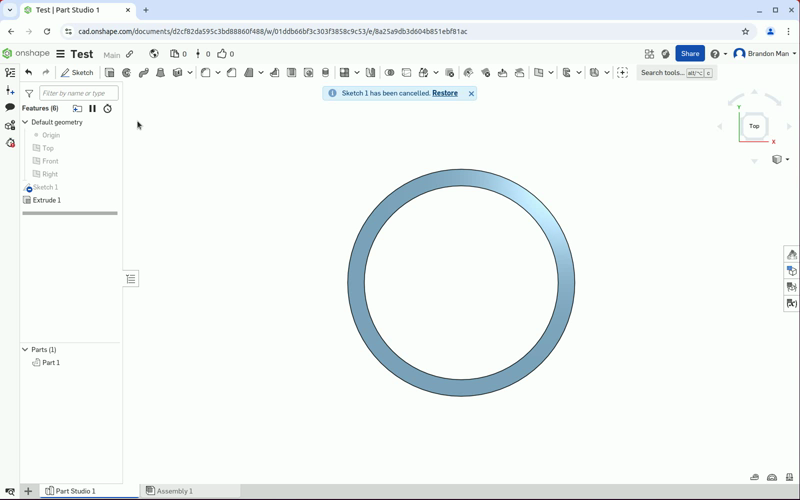
mouse_move(73, 189)
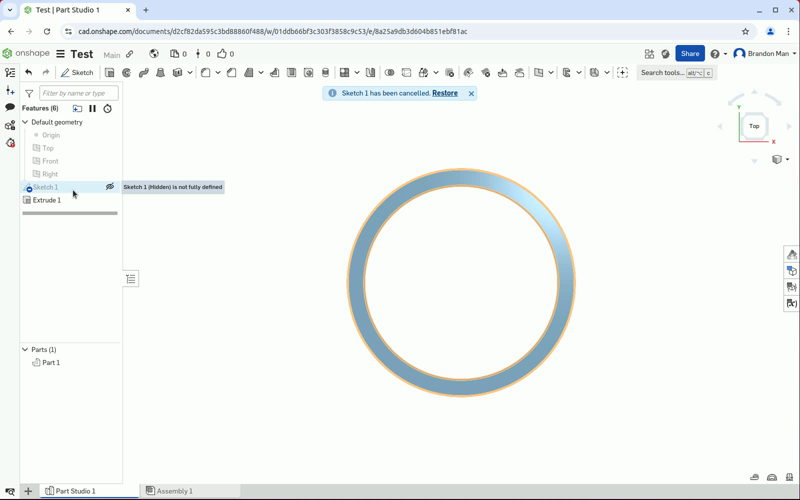
click(73, 189)
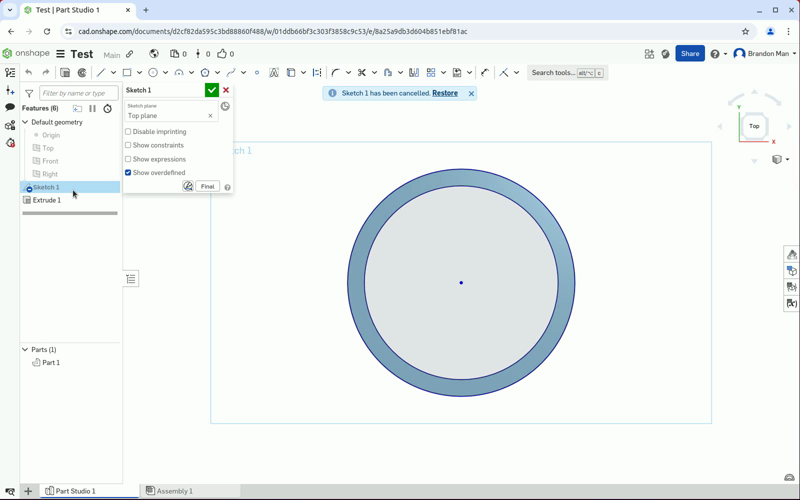
mouse_move(229, 92)
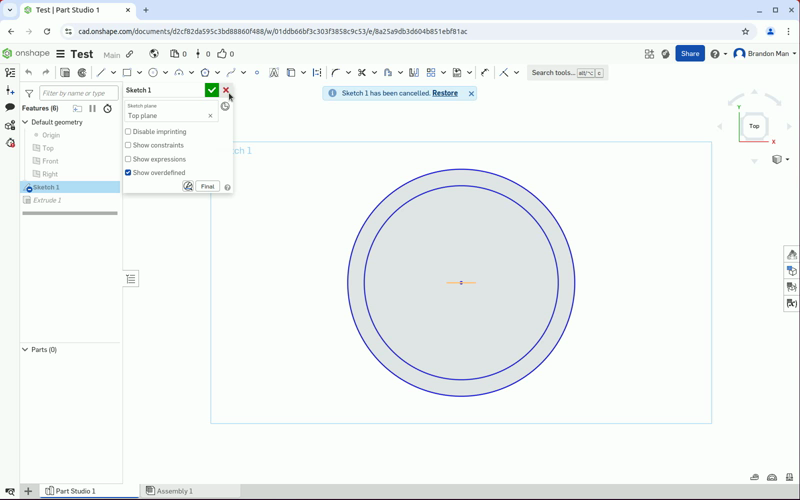
click(229, 92)
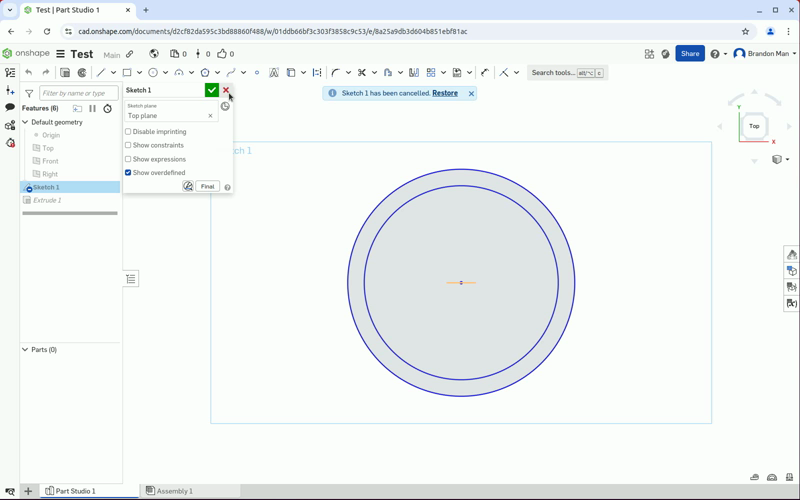
key(shift+s)
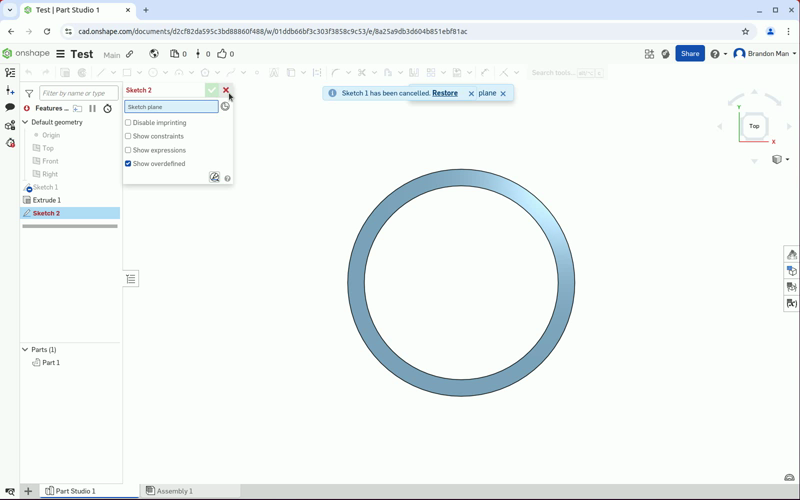
mouse_move(73, 150)
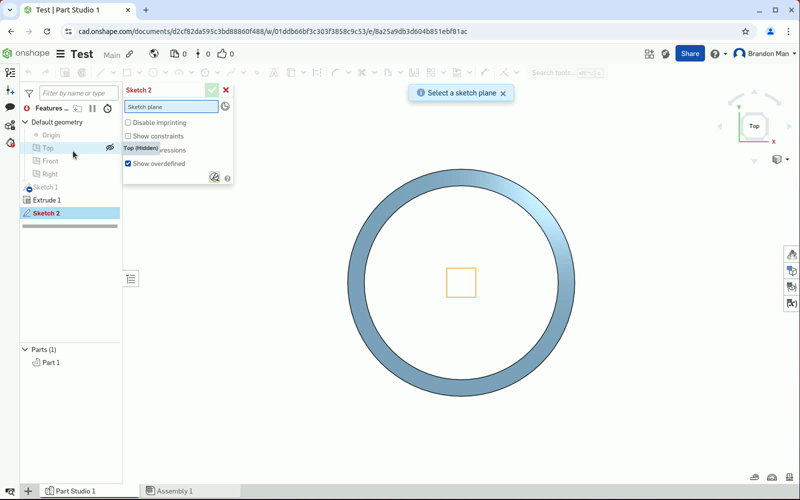
click(73, 150)
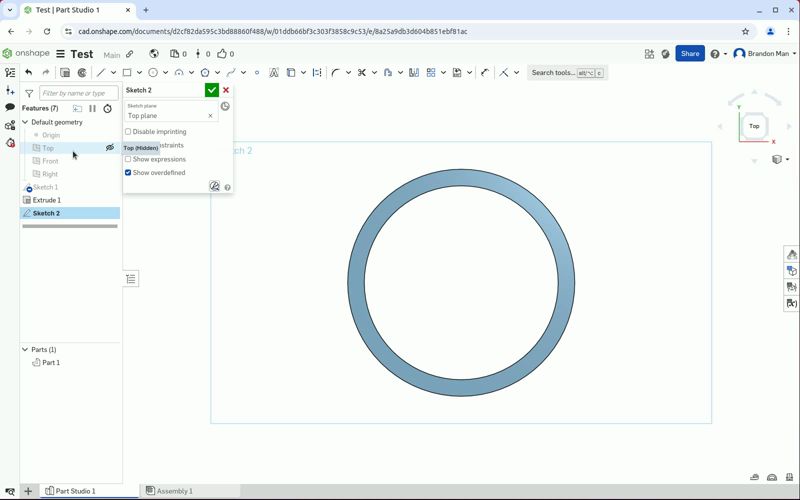
mouse_move(73, 352)
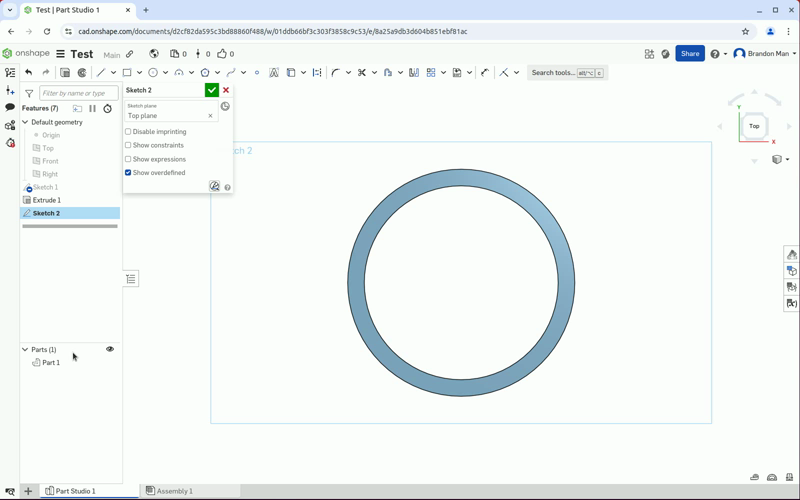
key(y)
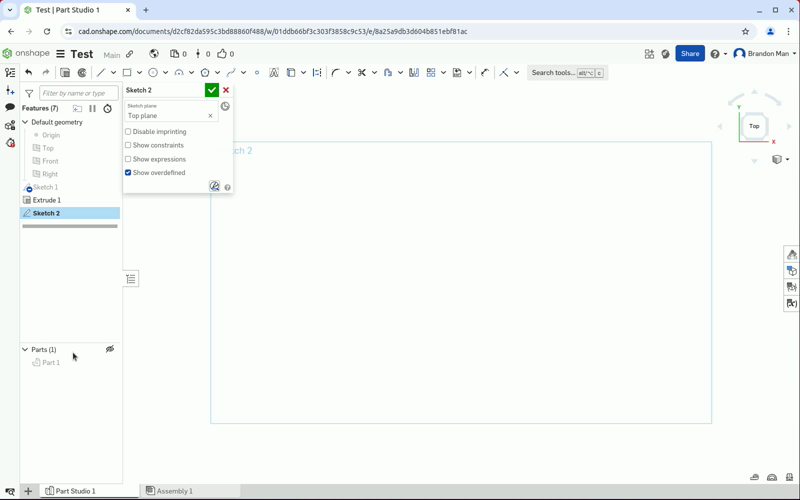
key(c)
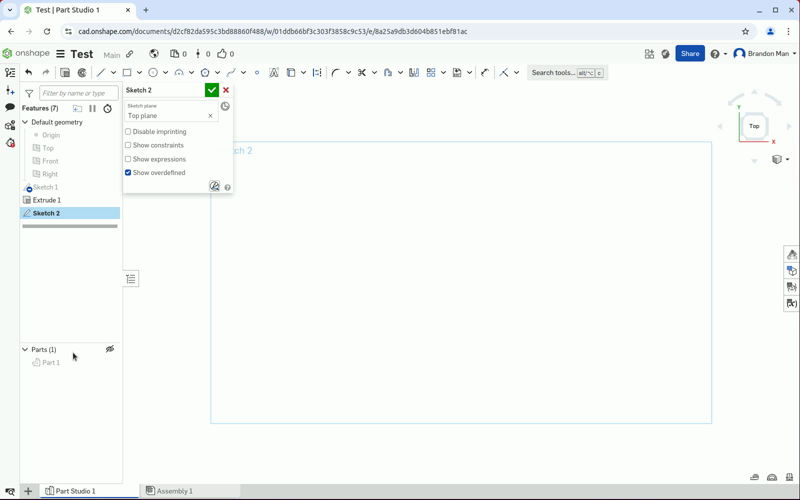
key_down(shift)
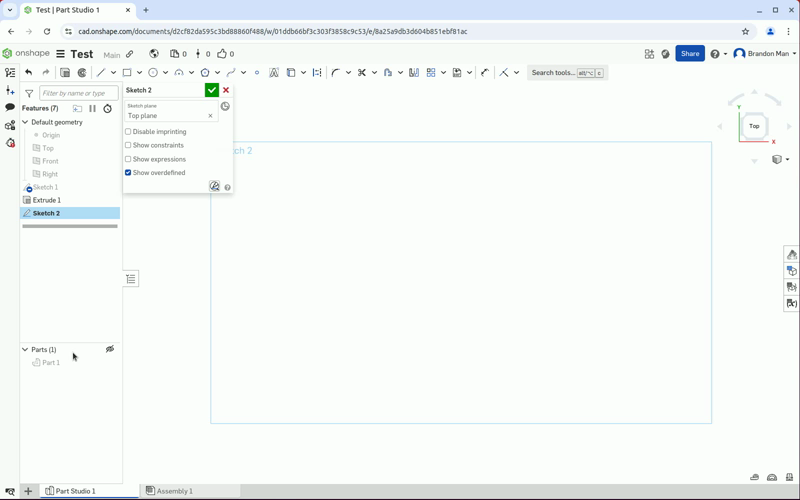
mouse_move(461, 282)
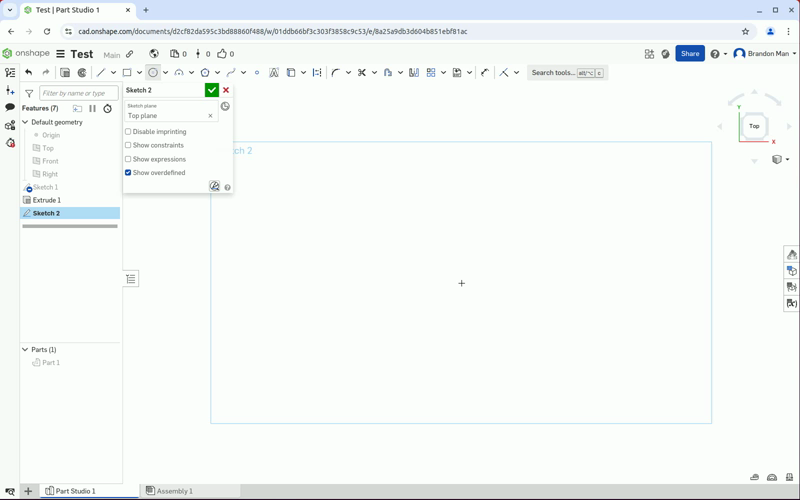
click(461, 282)
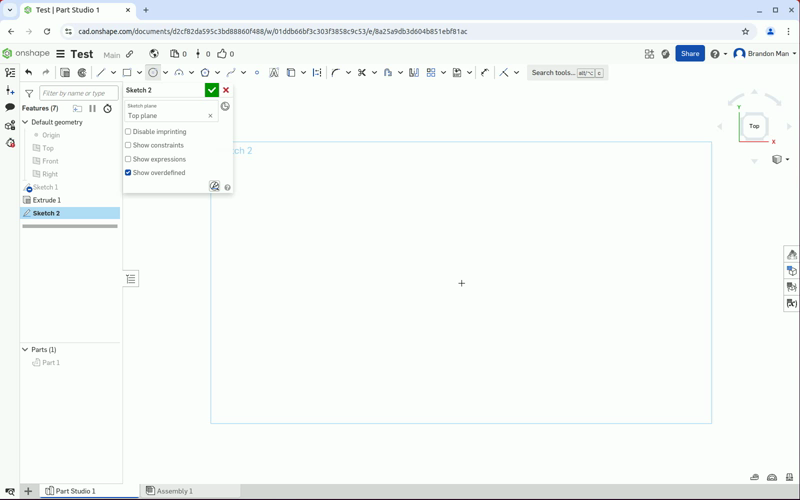
key_up(shift)
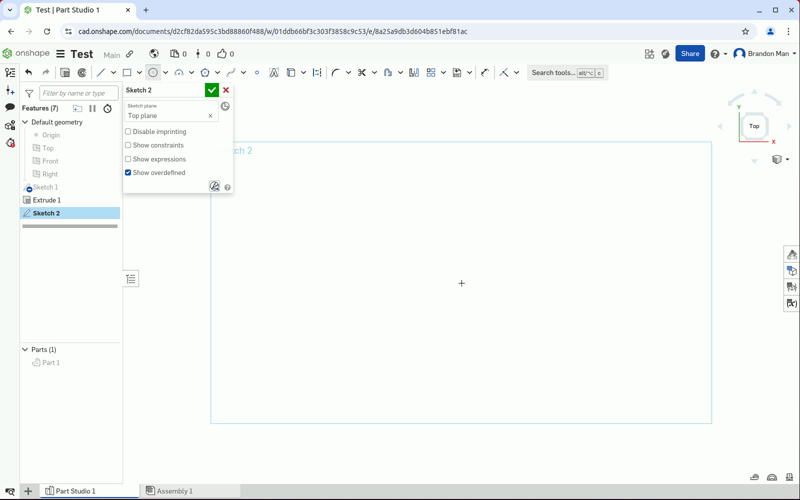
mouse_move(560, 282)
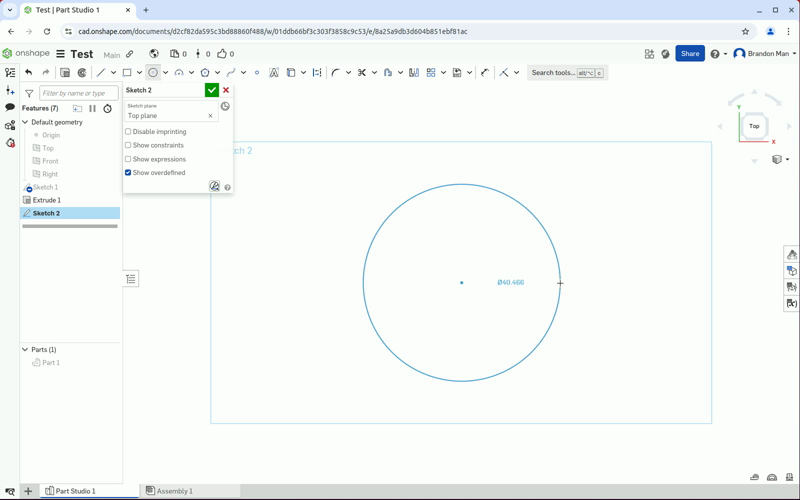
click(560, 282)
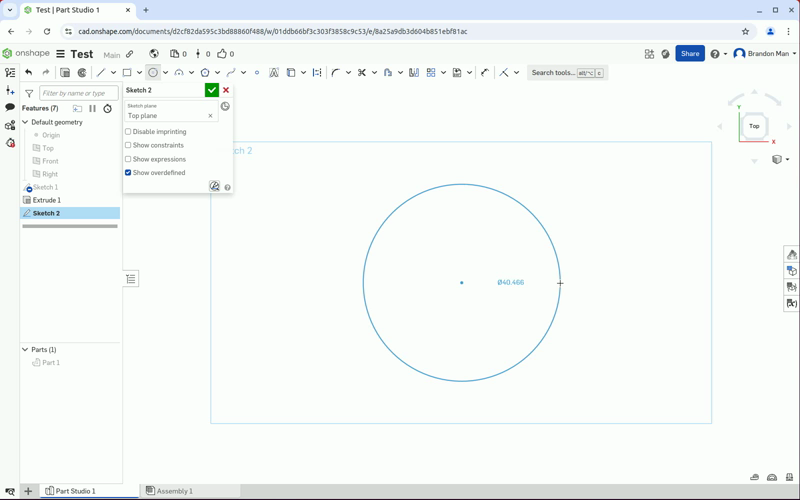
key(esc)
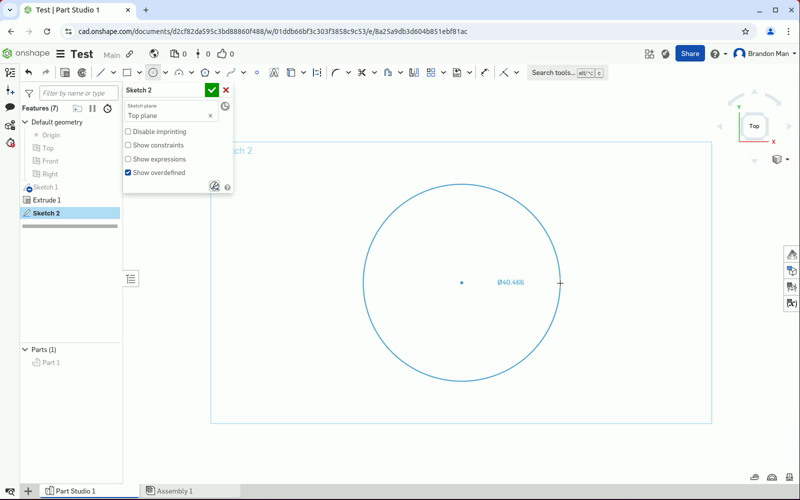
key(c)
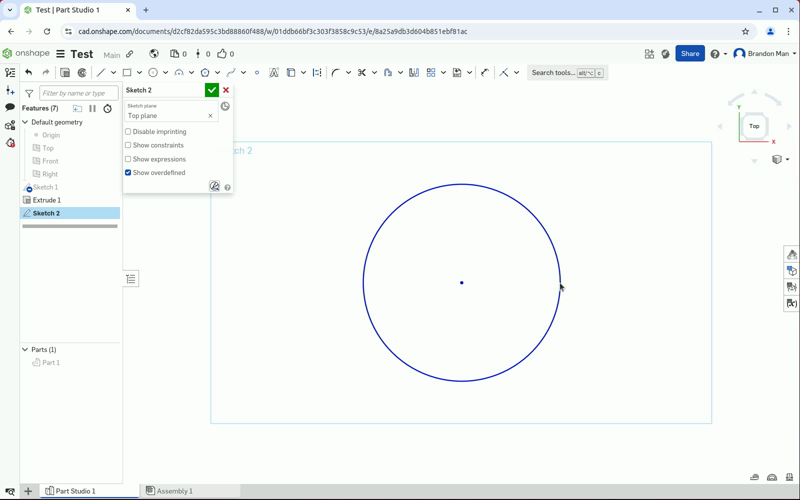
key_down(shift)
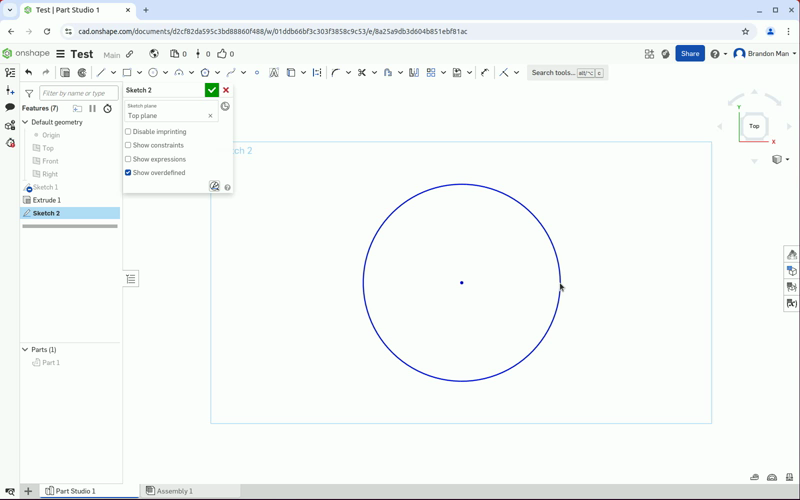
mouse_move(461, 282)
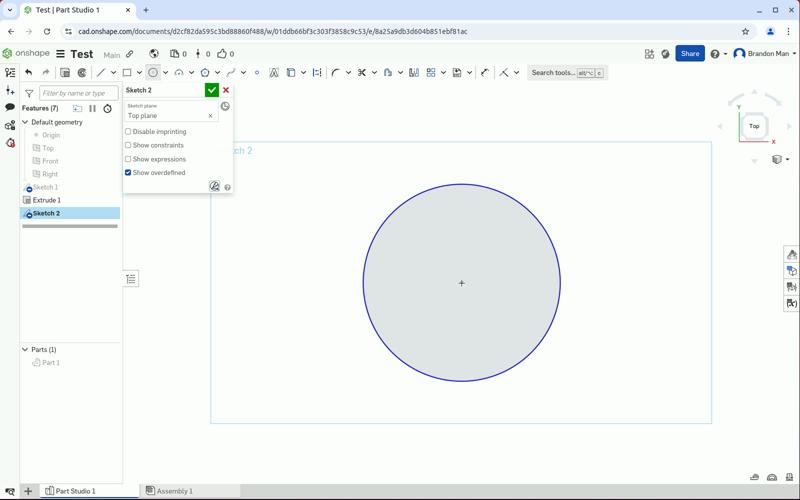
click(461, 282)
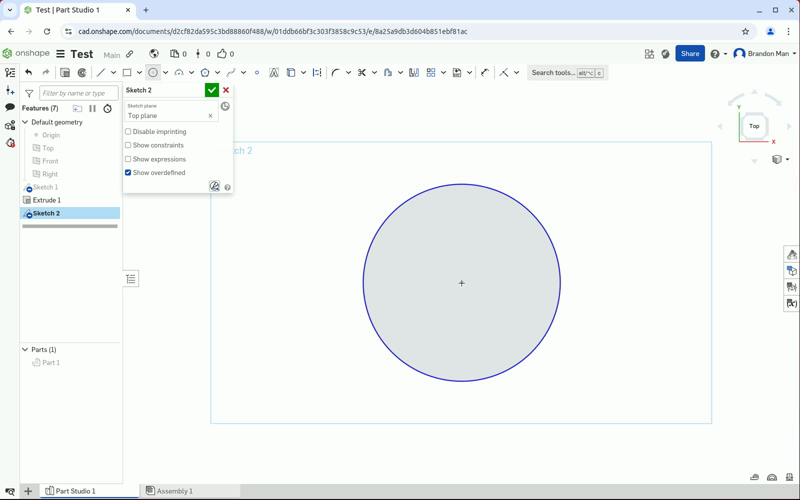
key_up(shift)
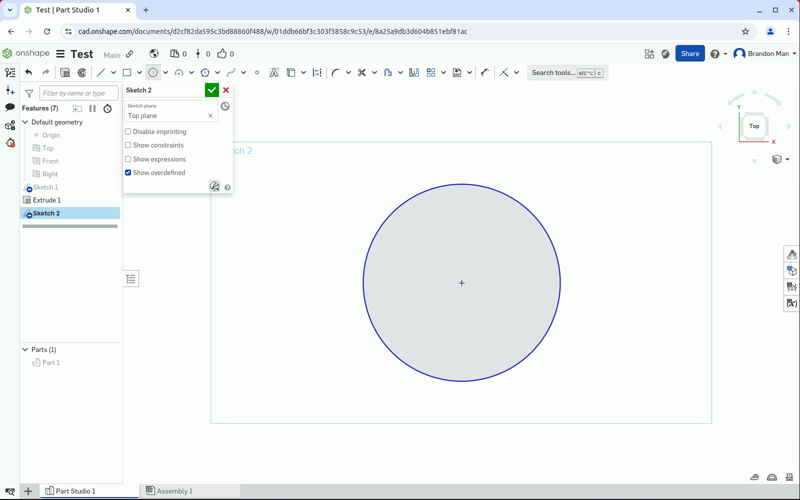
mouse_move(490, 282)
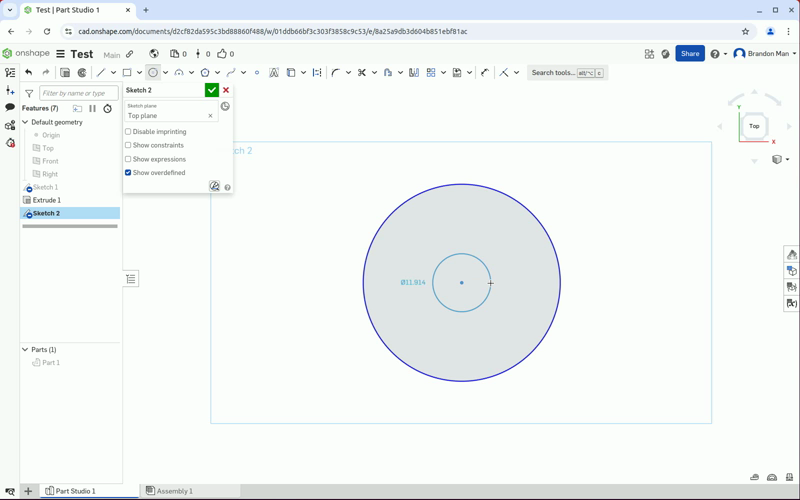
click(490, 282)
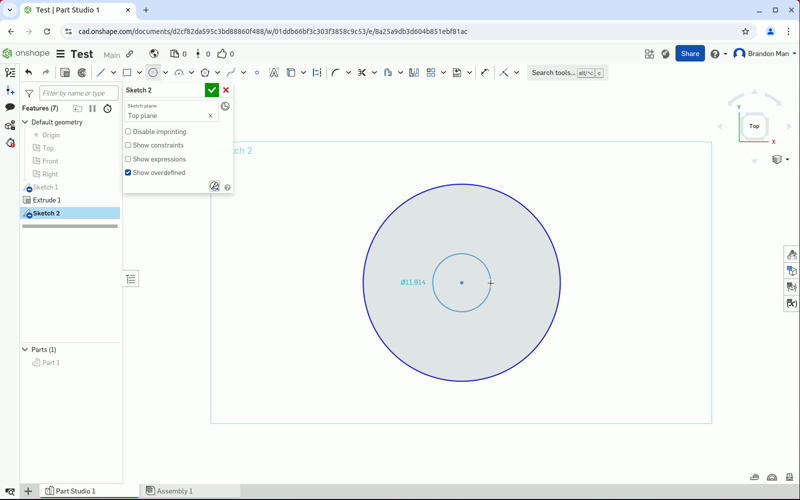
key(esc)
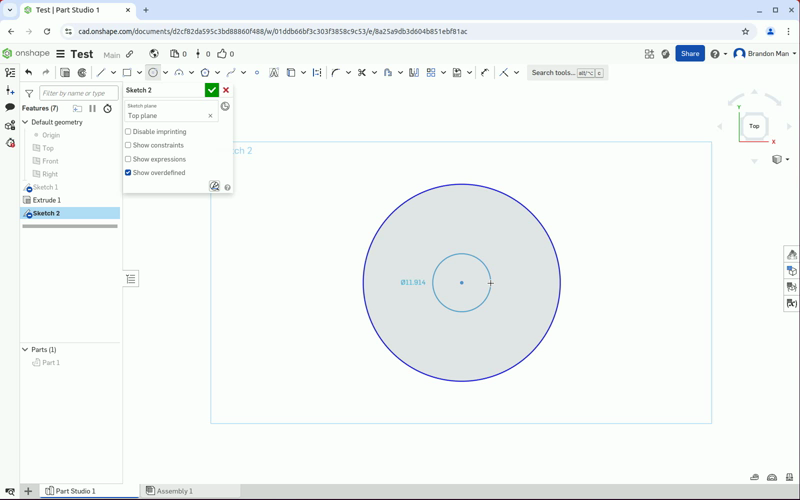
mouse_move(453, 353)
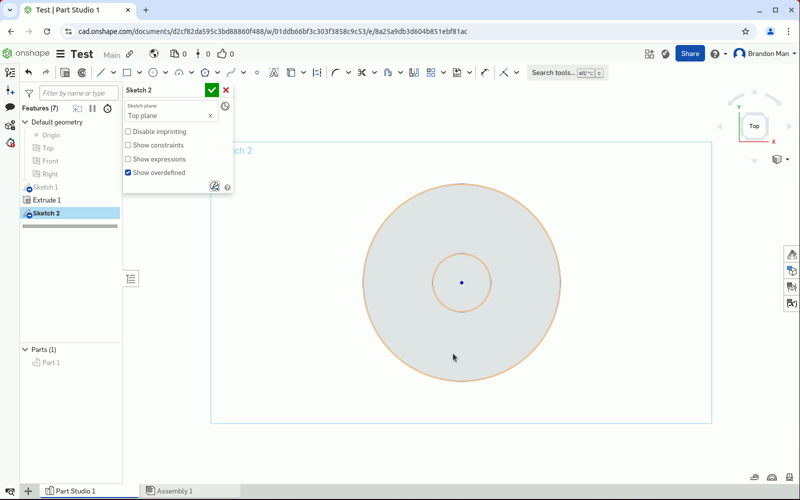
click(453, 353)
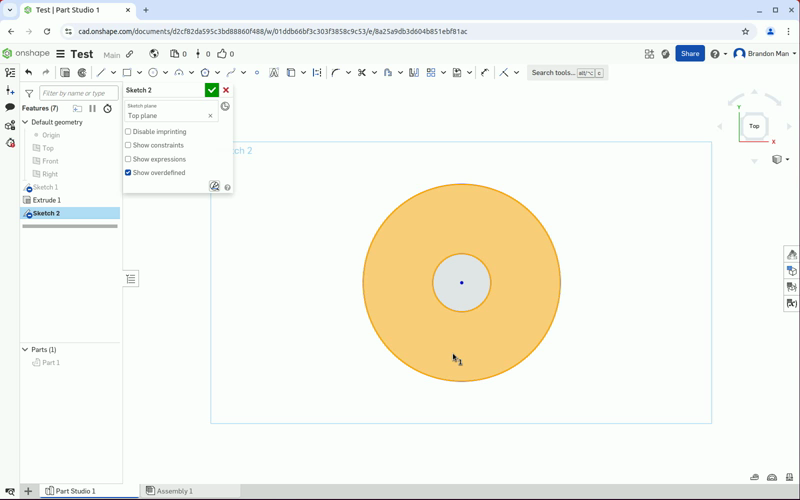
mouse_move(73, 352)
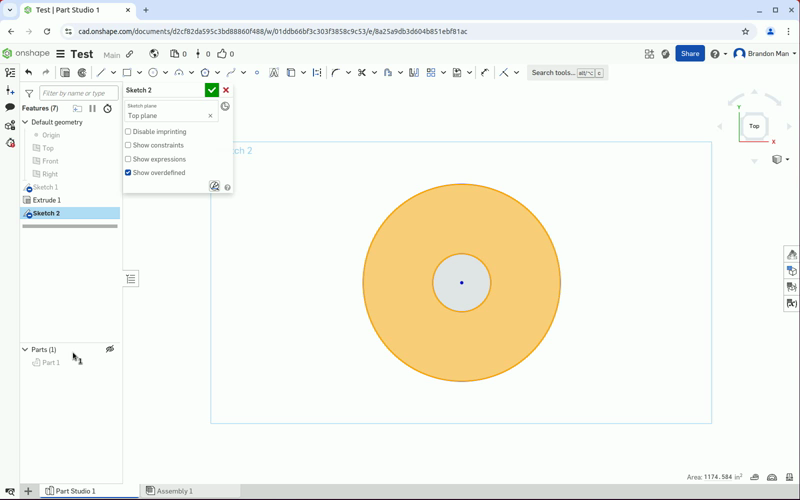
key(shift+y)
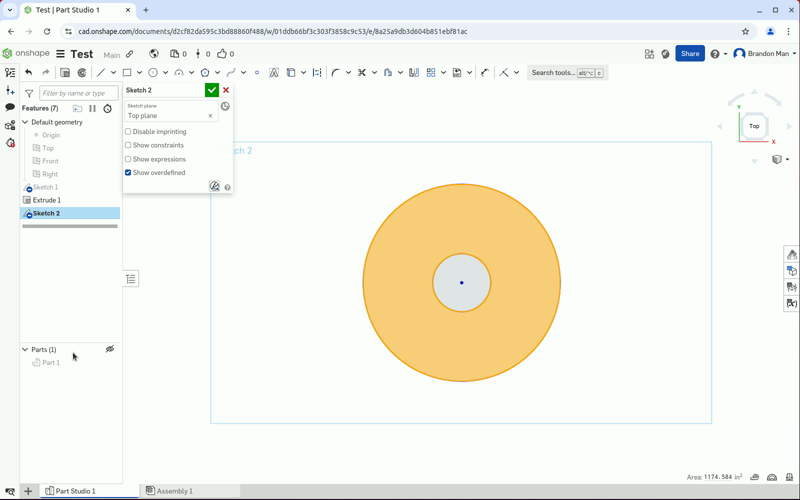
key(shift+e)
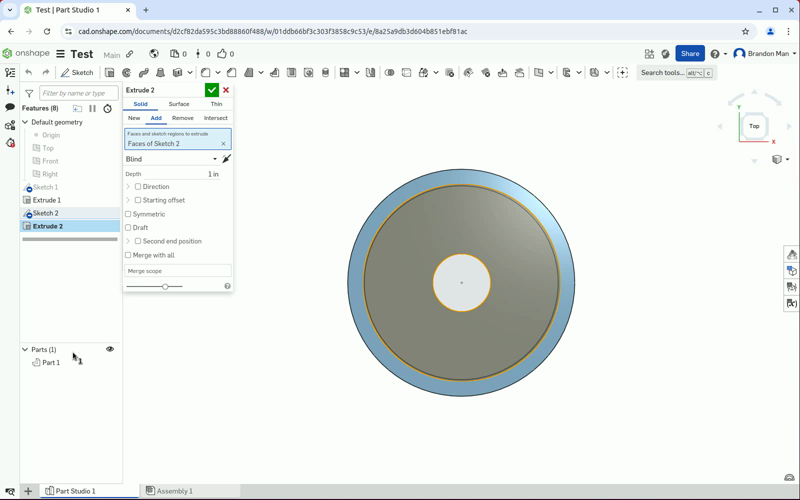
mouse_move(143, 106)
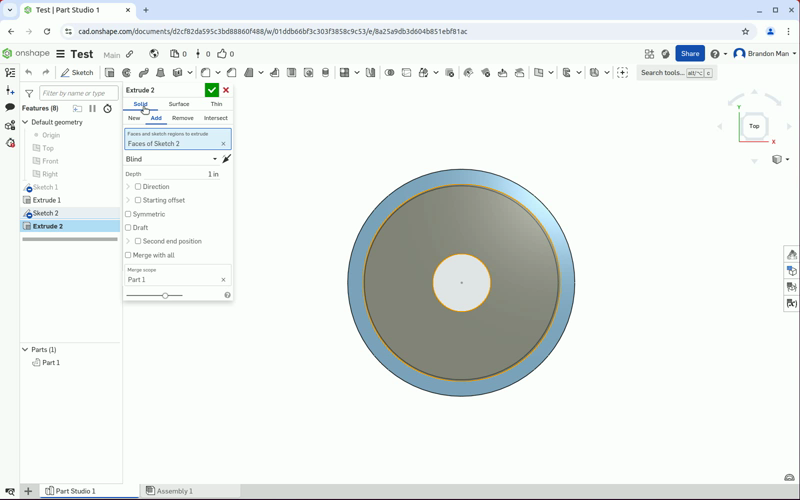
click(143, 106)
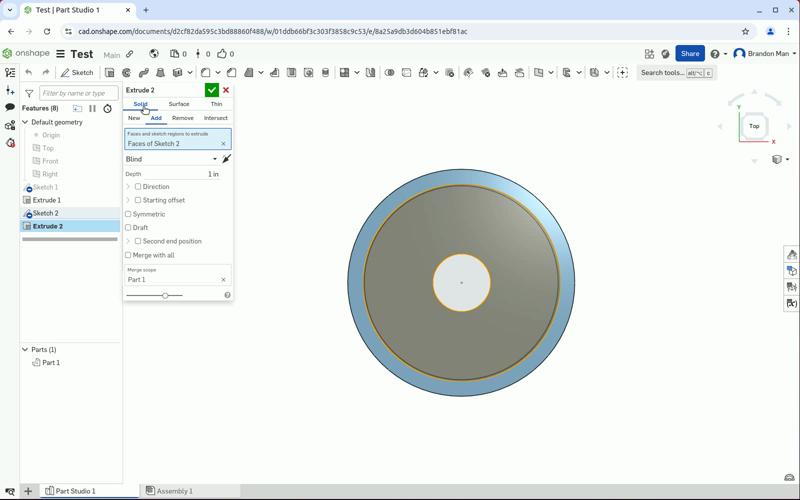
mouse_move(137, 120)
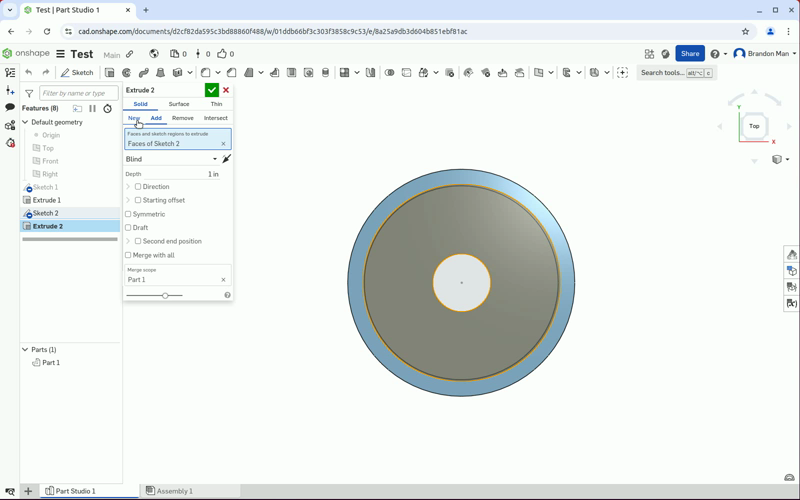
click(137, 120)
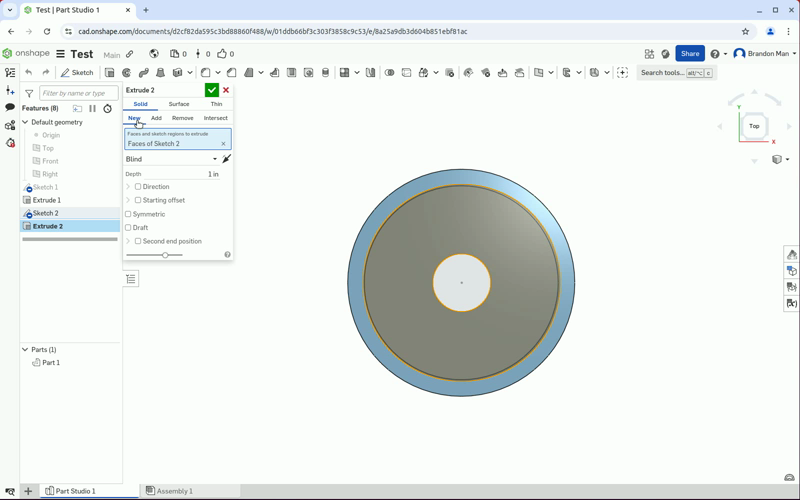
key(tab, 4)
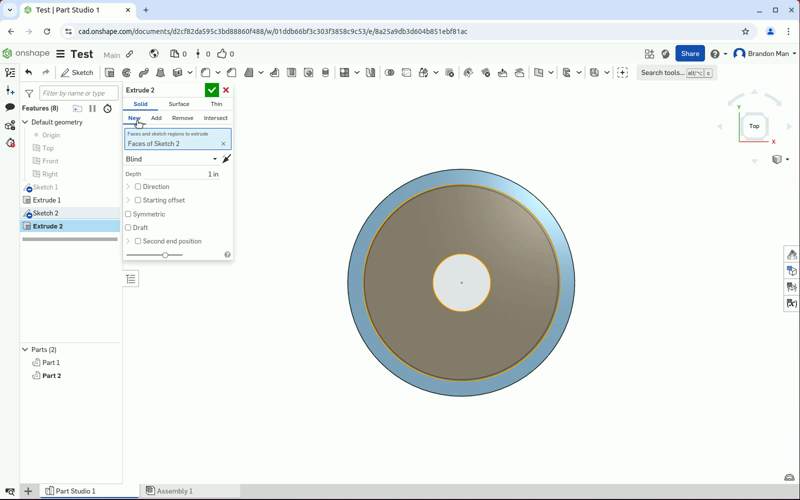
text(16.128)
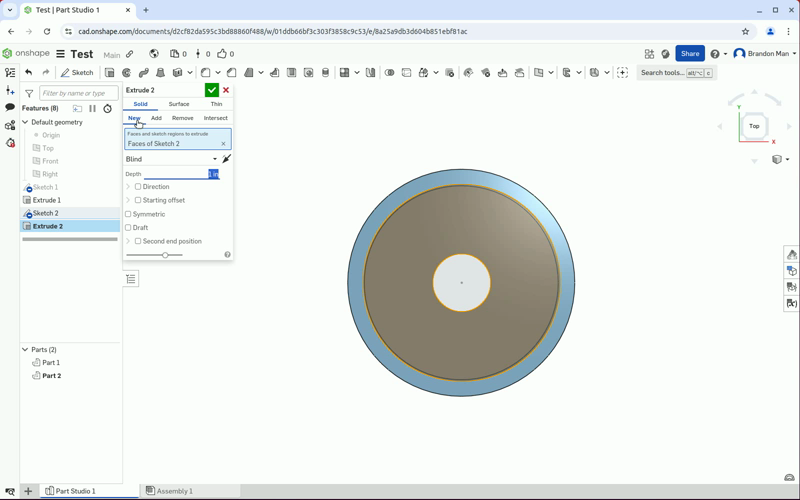
key(enter)
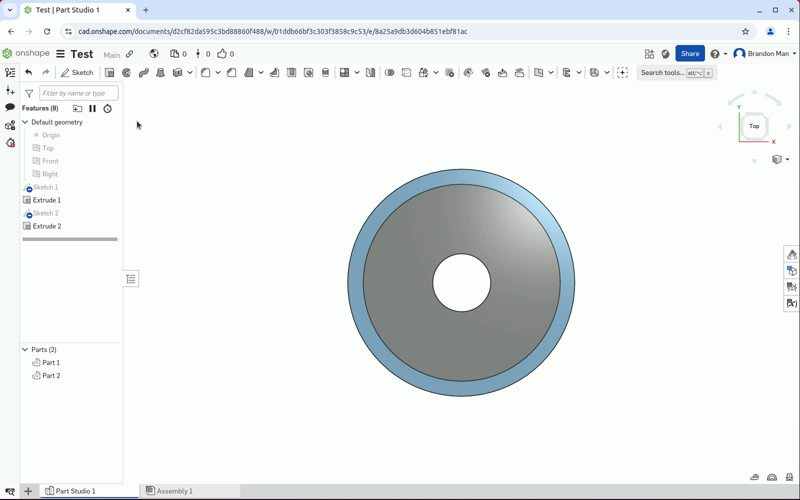
key(shift+h)
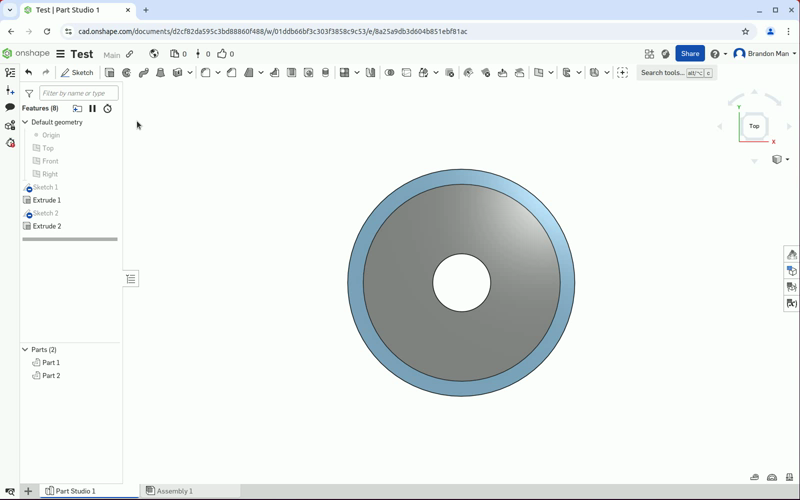
key(shift+h)
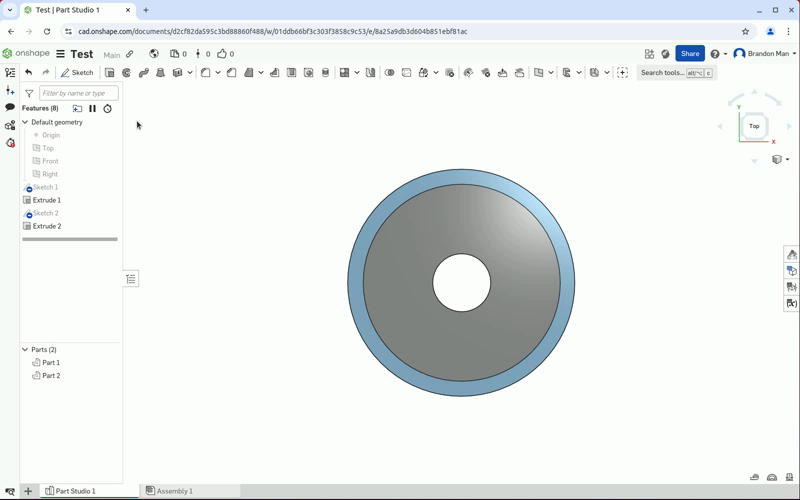
key(shift+7)
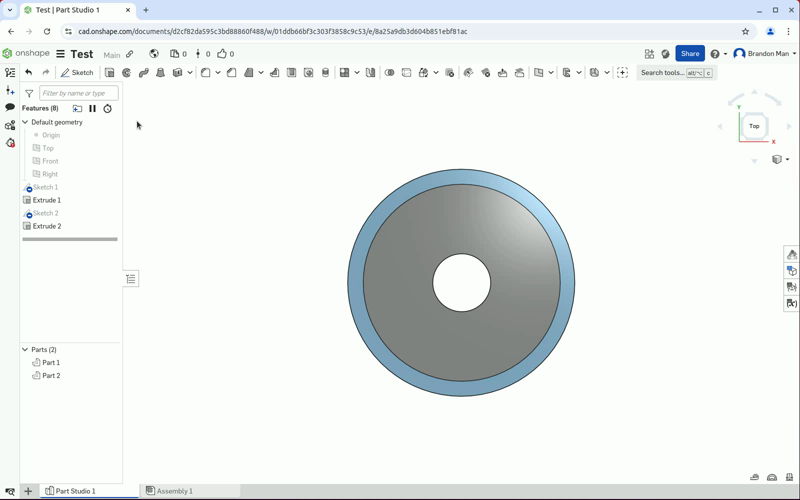
key(up, 3)
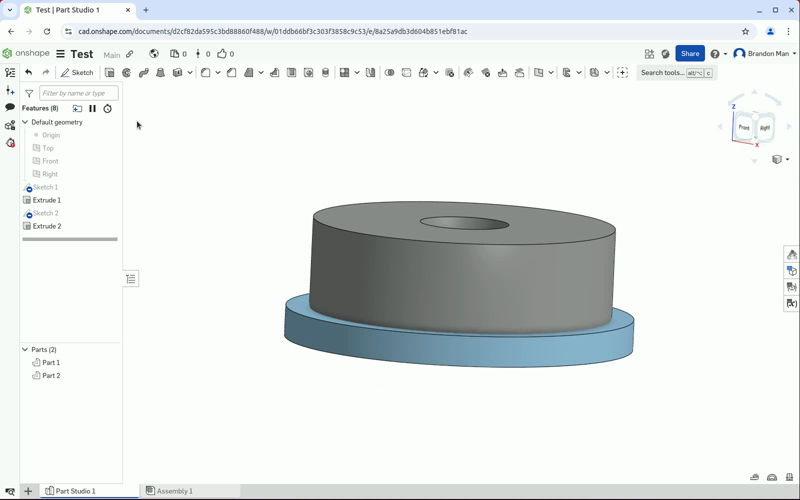
key(left, 3)
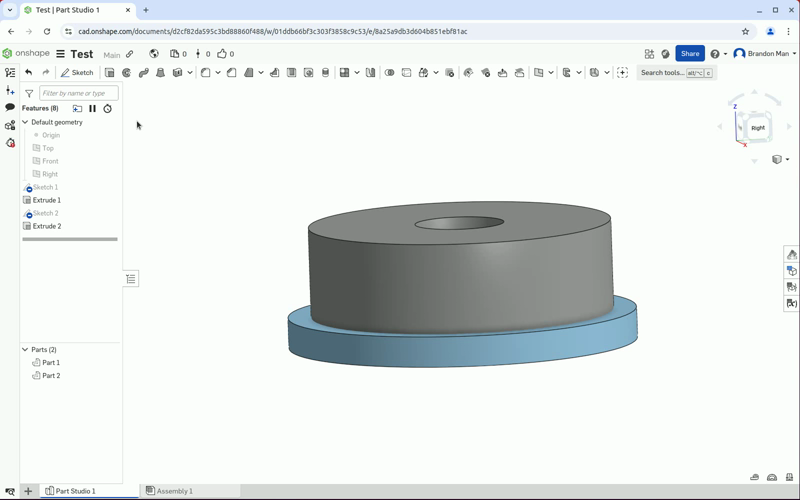
key(right, 3)
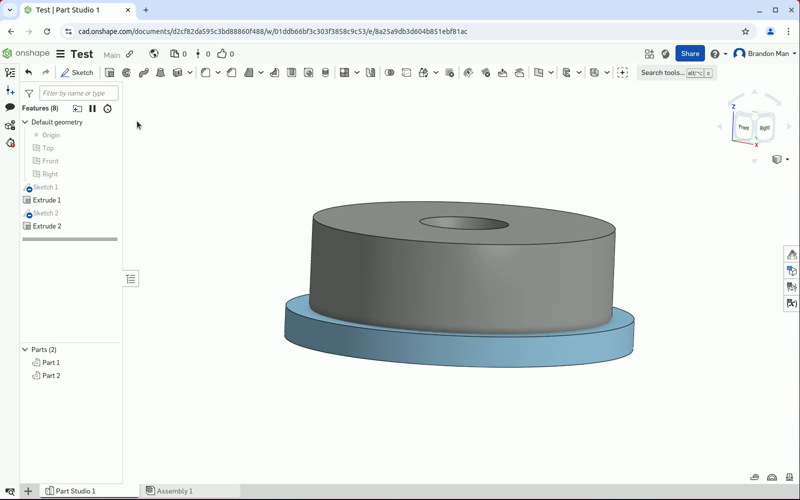
key(down, 3)
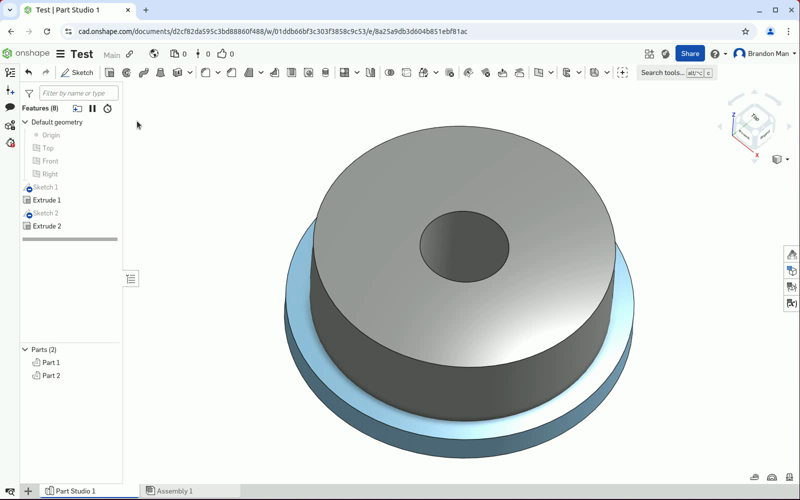
mouse_move(73, 189)
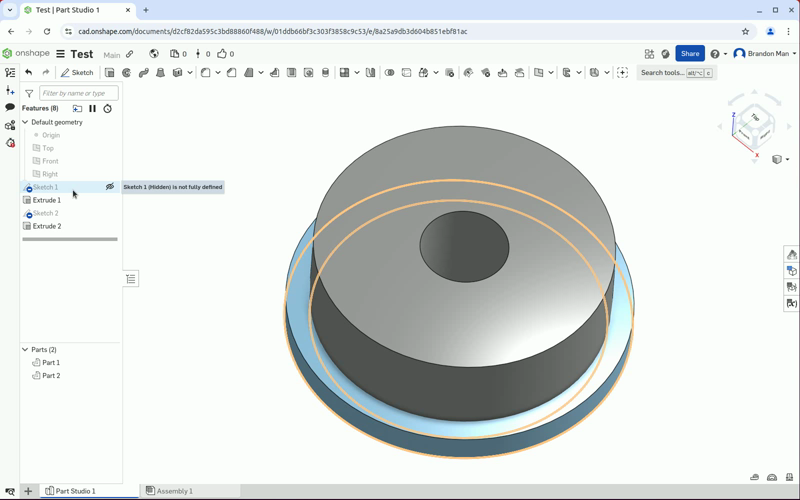
click(73, 189)